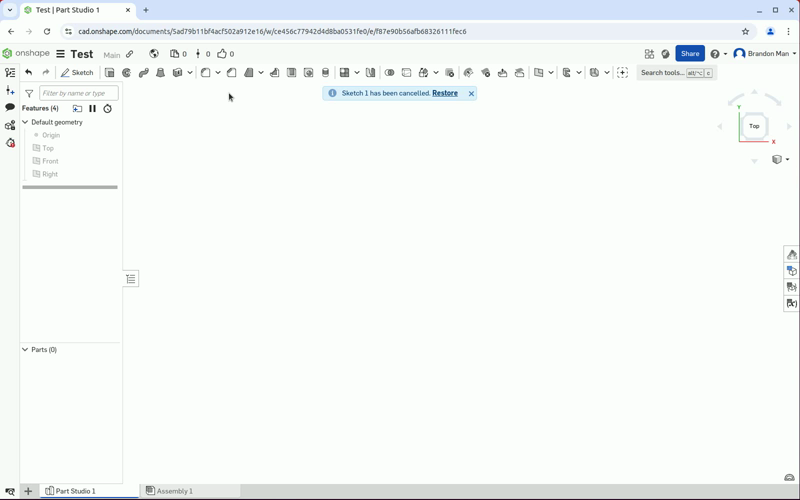
key(shift+h)
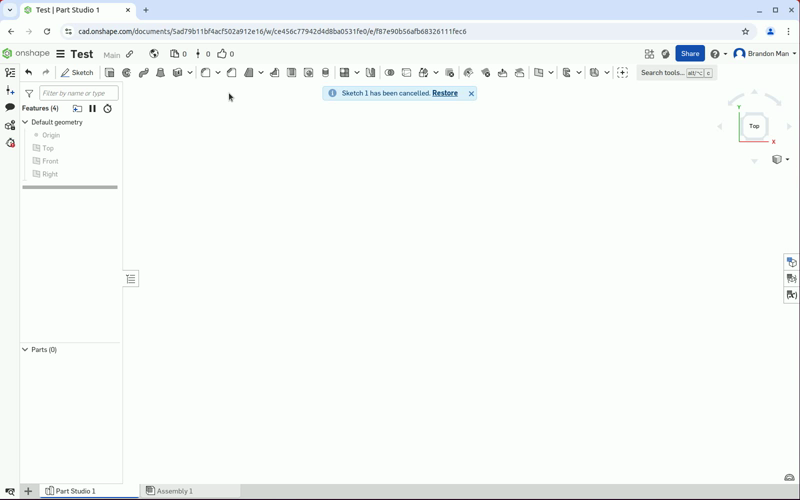
key(shift+s)
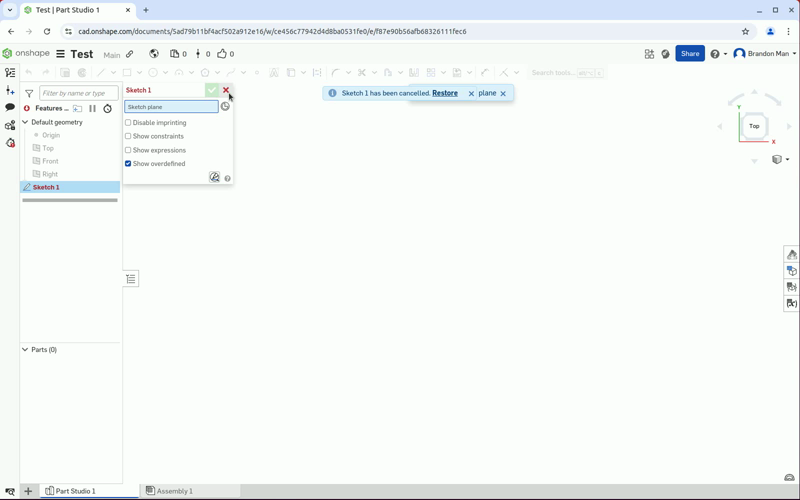
mouse_move(73, 150)
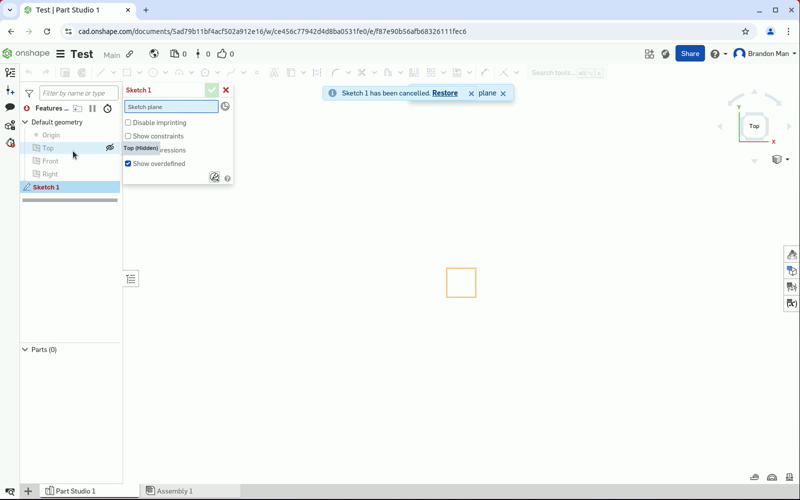
click(73, 150)
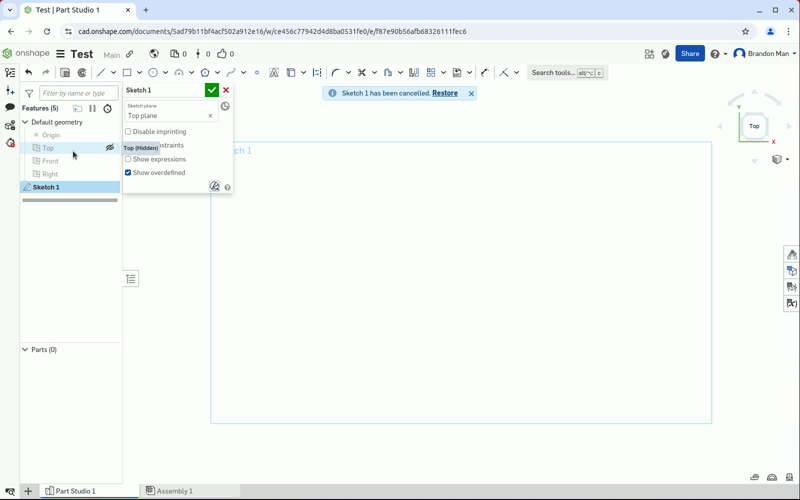
mouse_move(73, 352)
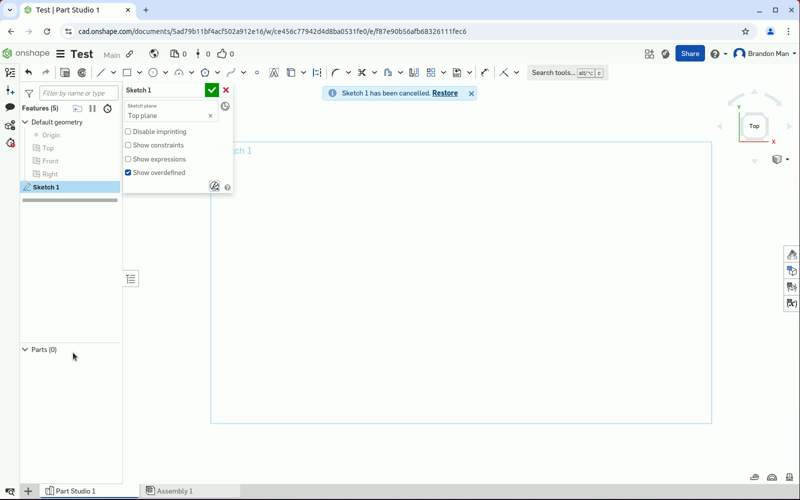
key(y)
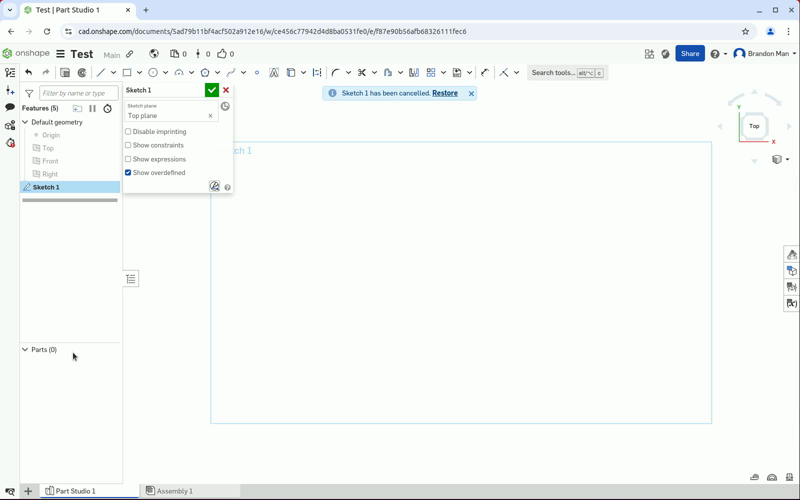
key(c)
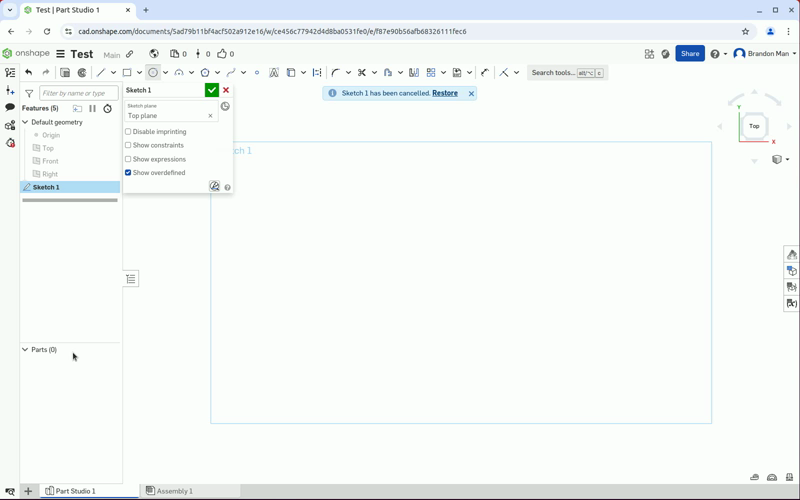
key_down(shift)
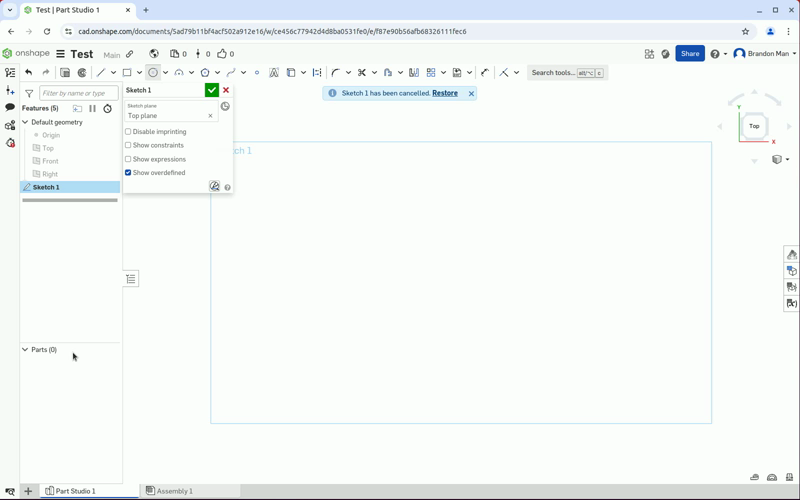
mouse_move(461, 282)
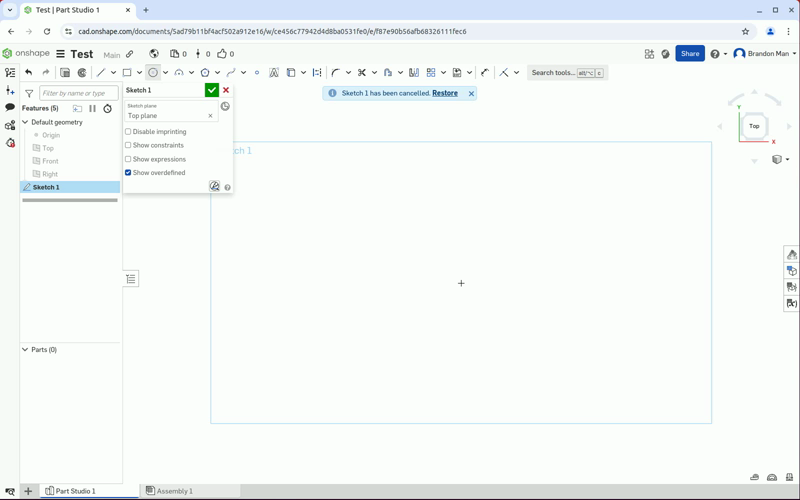
click(461, 282)
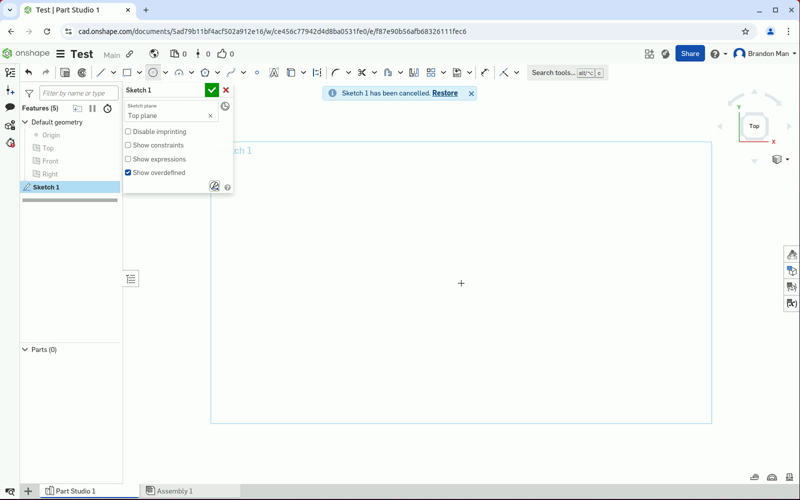
key_up(shift)
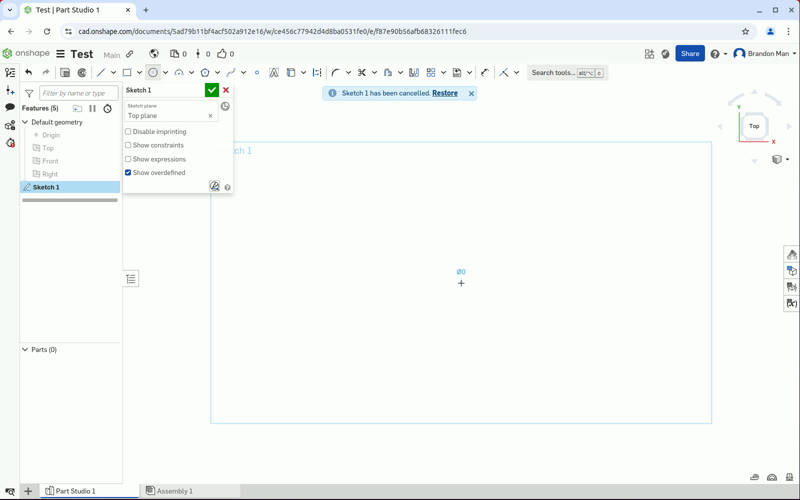
mouse_move(572, 282)
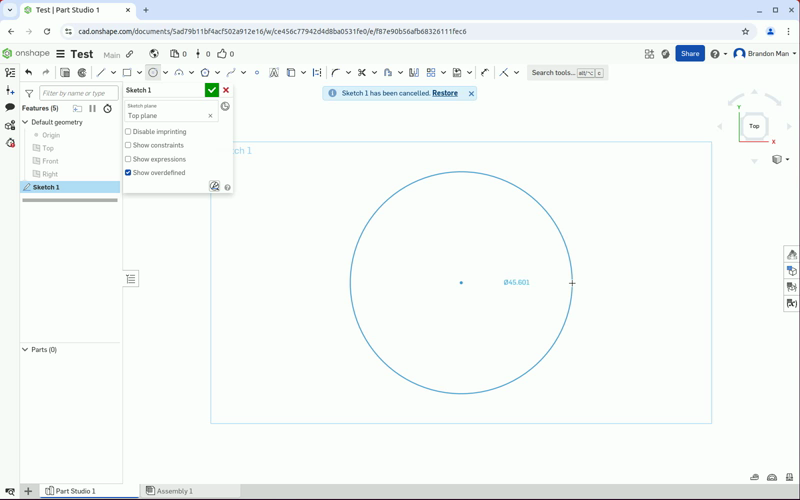
click(572, 282)
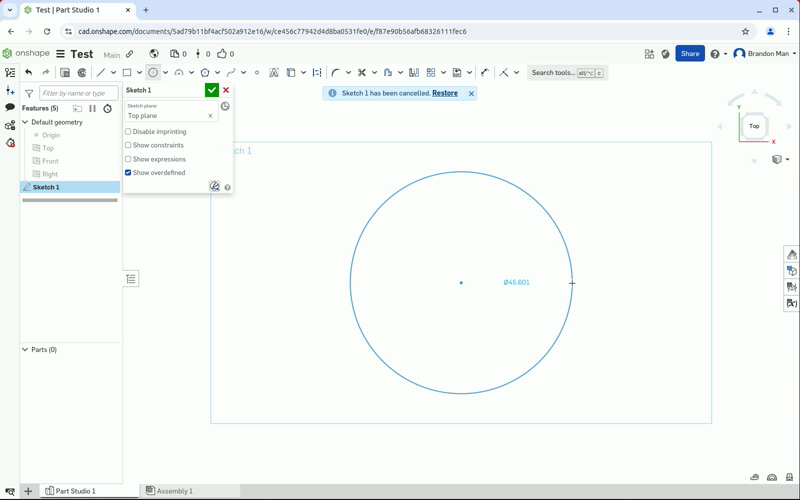
key(esc)
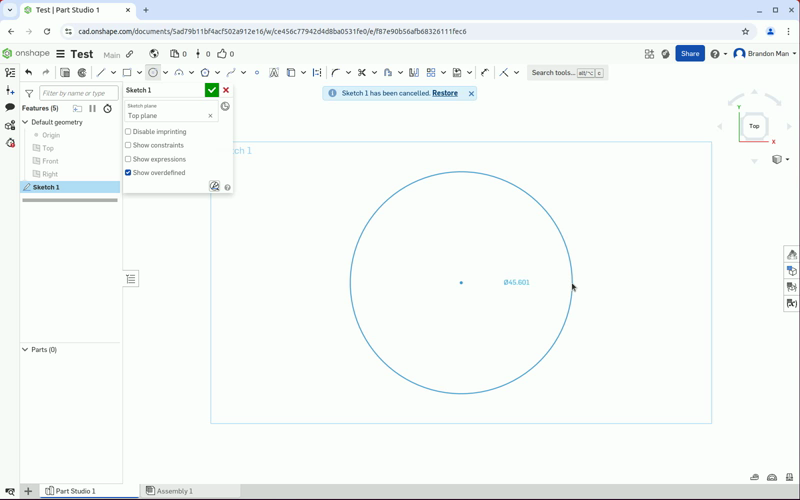
key(c)
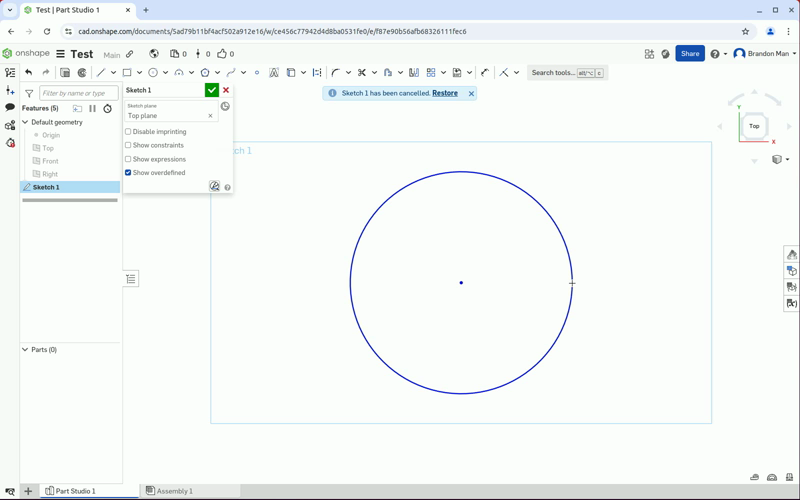
key_down(shift)
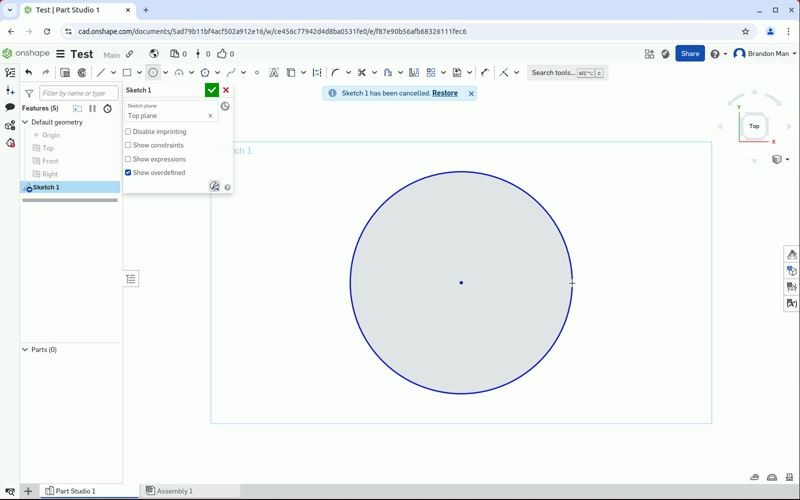
mouse_move(461, 282)
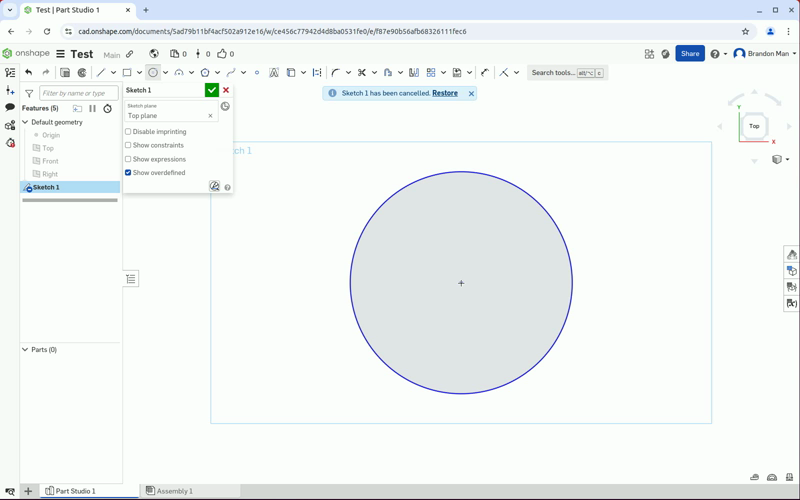
click(461, 282)
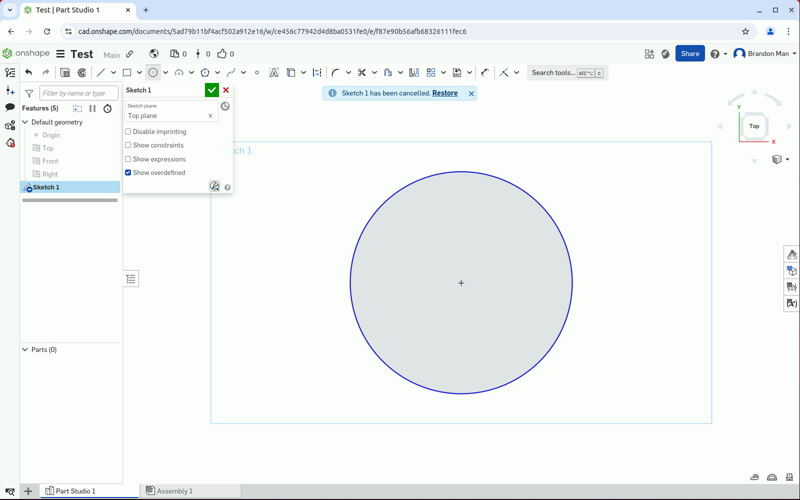
key_up(shift)
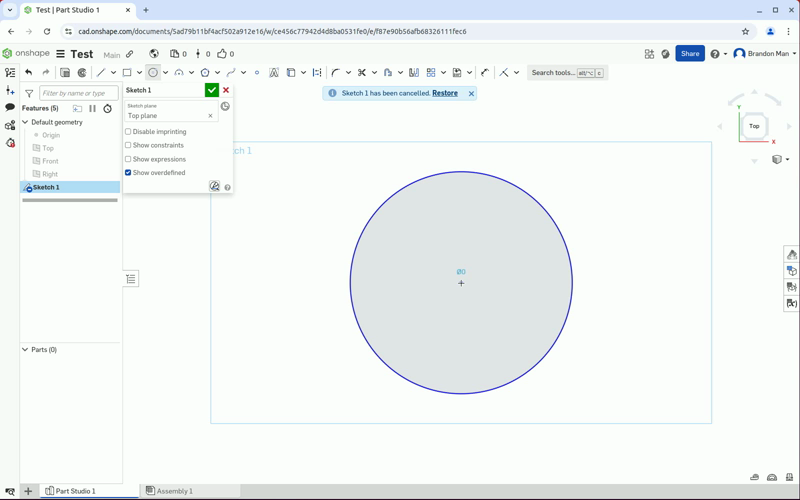
mouse_move(501, 282)
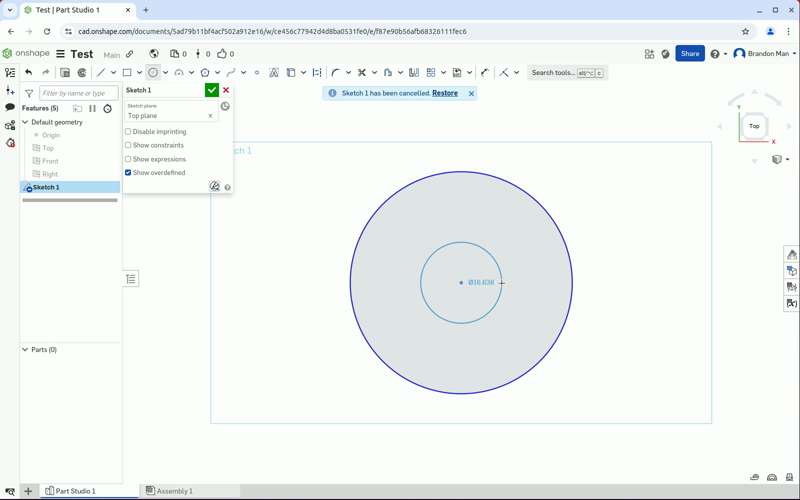
click(501, 282)
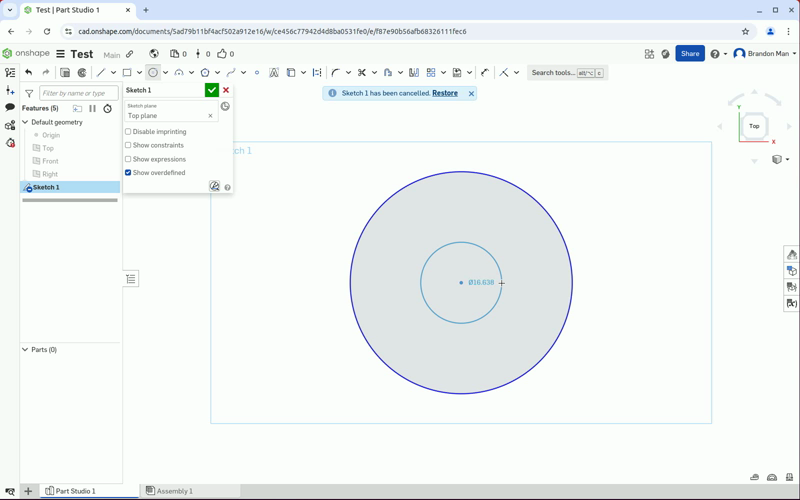
key(esc)
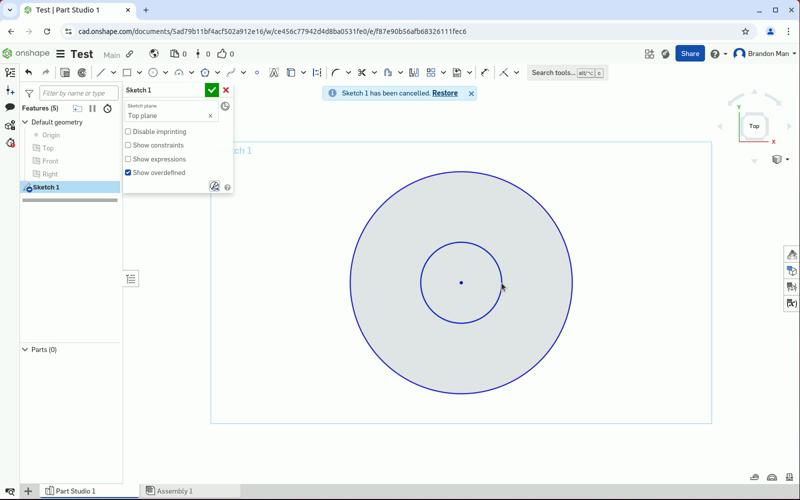
mouse_move(419, 352)
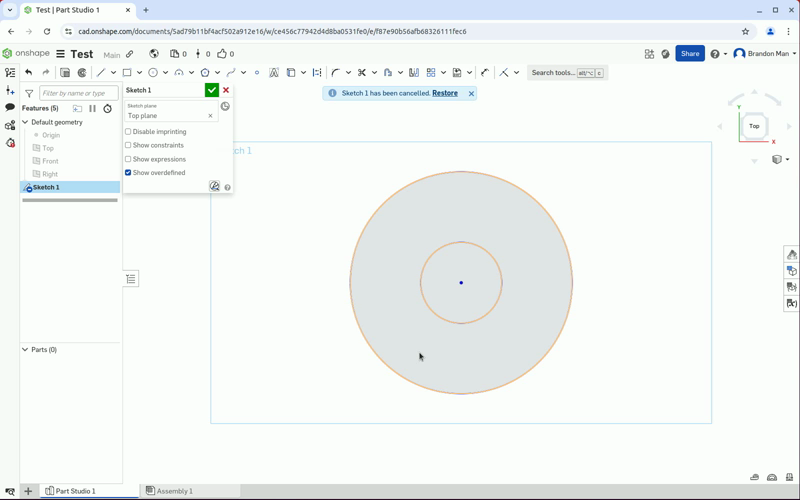
click(419, 352)
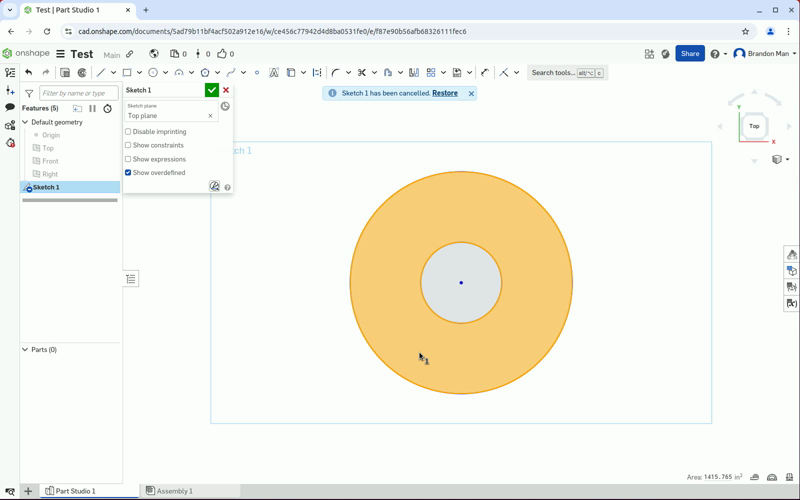
mouse_move(73, 352)
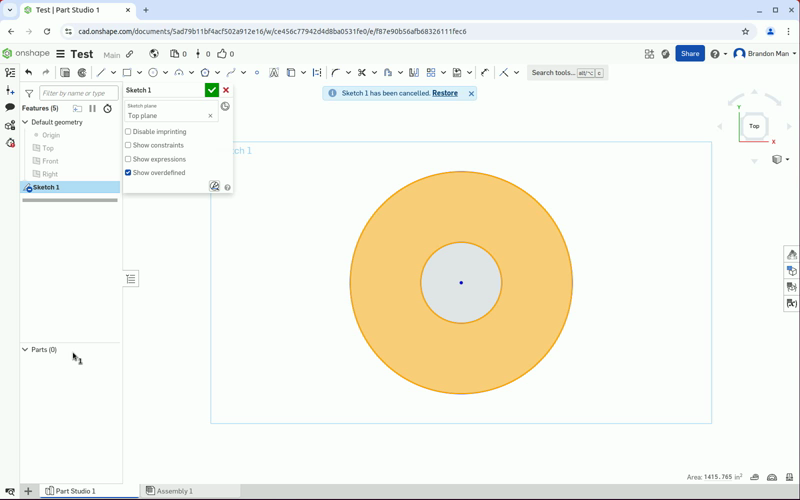
key(shift+y)
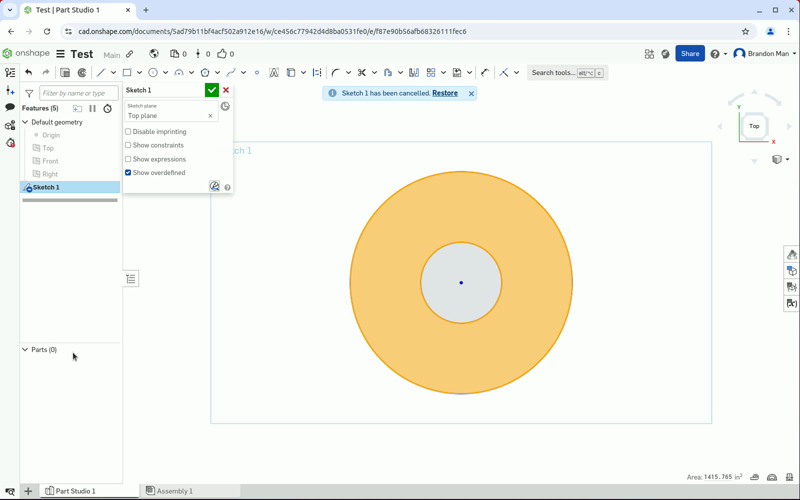
key(shift+e)
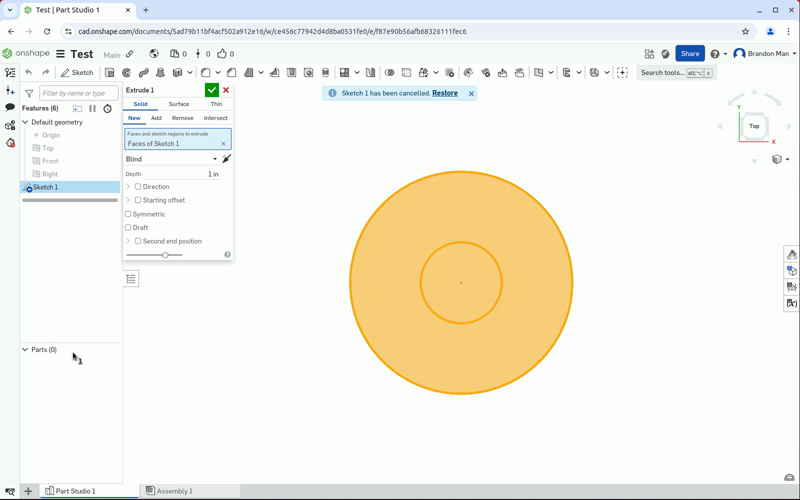
mouse_move(143, 106)
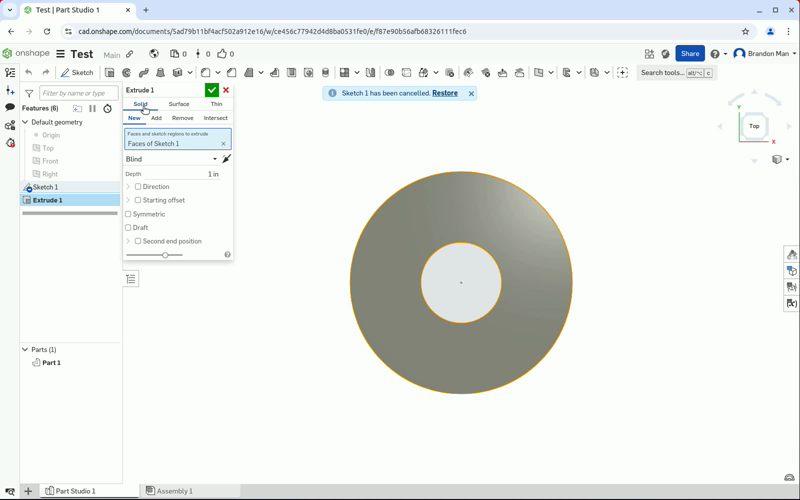
click(143, 106)
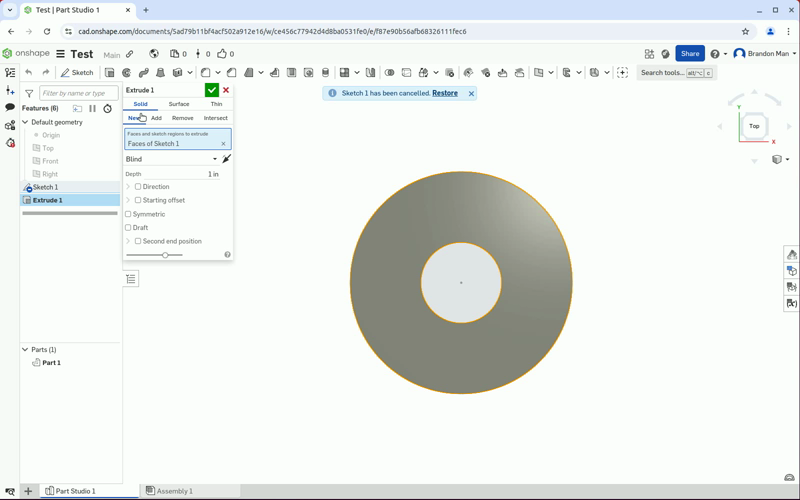
mouse_move(137, 120)
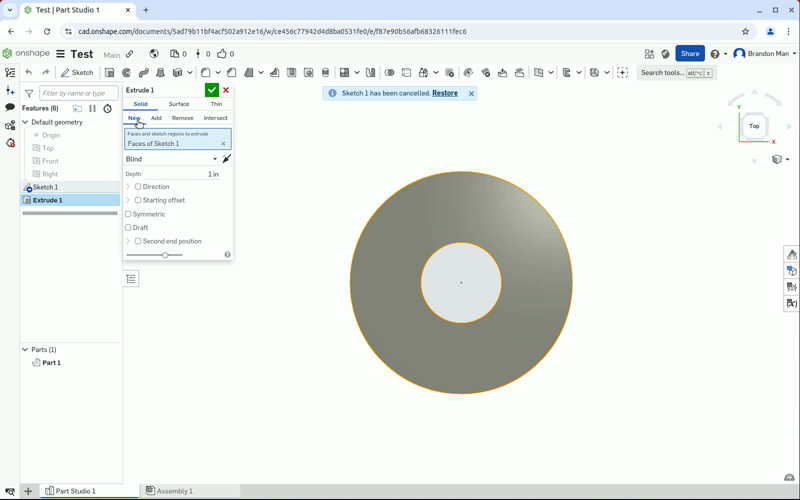
click(137, 120)
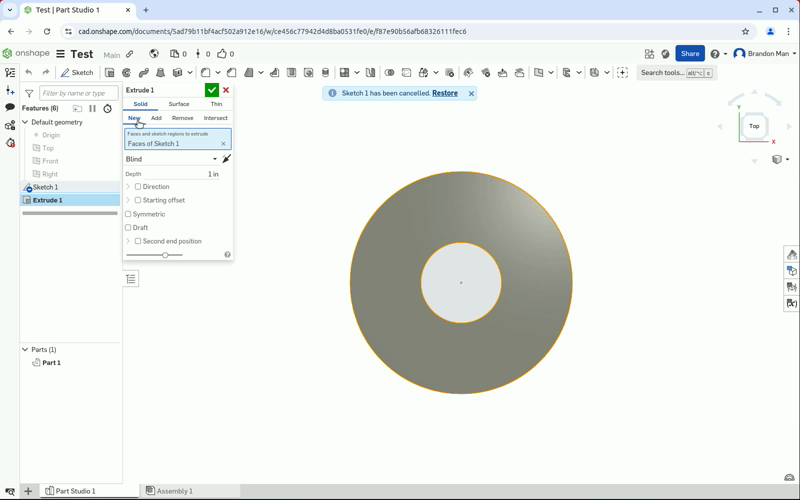
key(tab, 4)
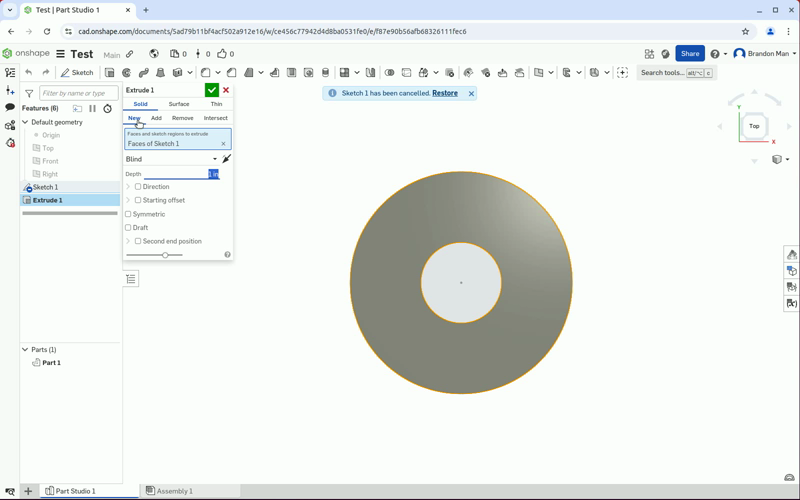
text(14.924)
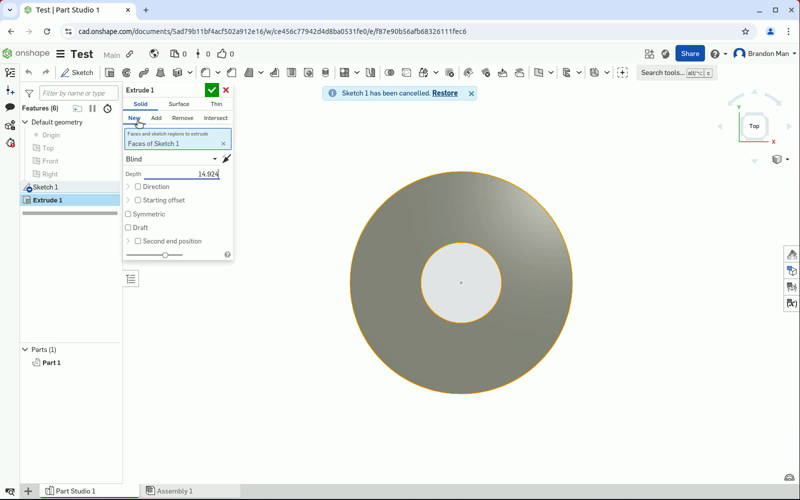
key(tab, 3)
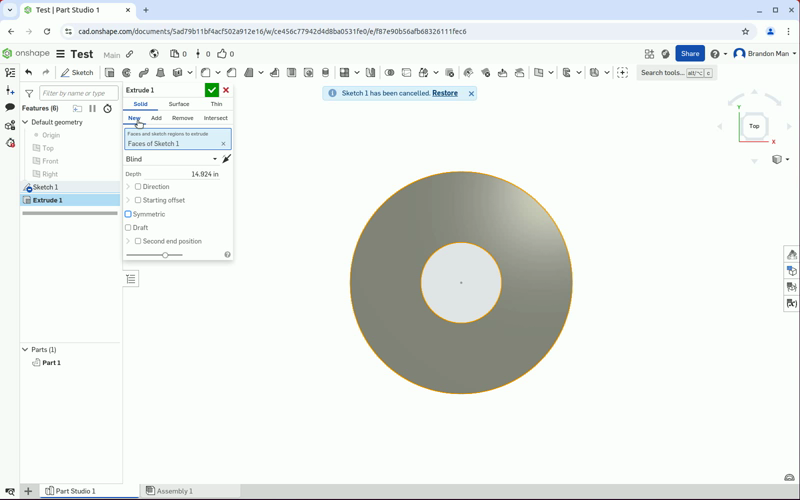
key(space)
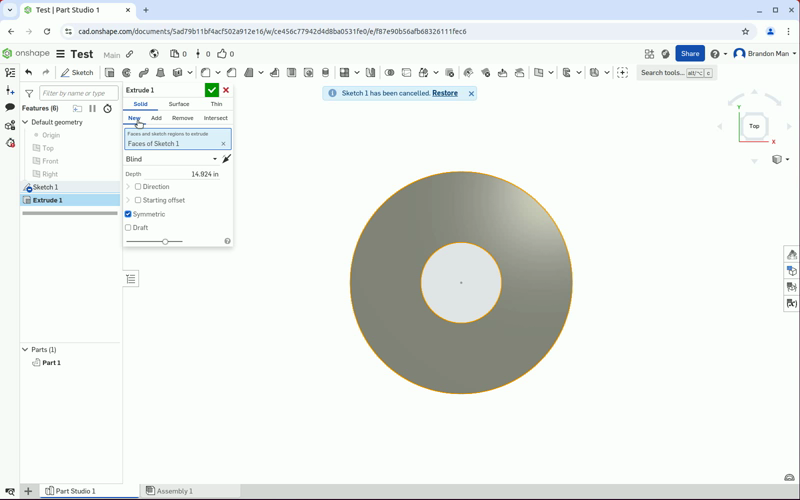
key(enter)
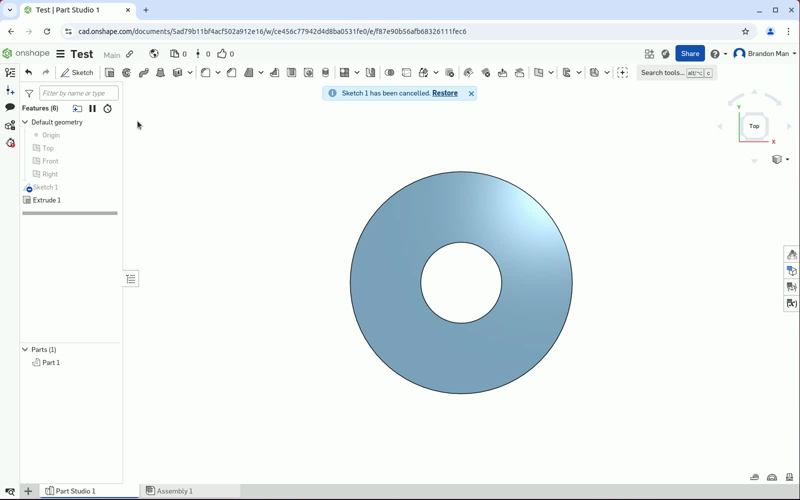
key(shift+h)
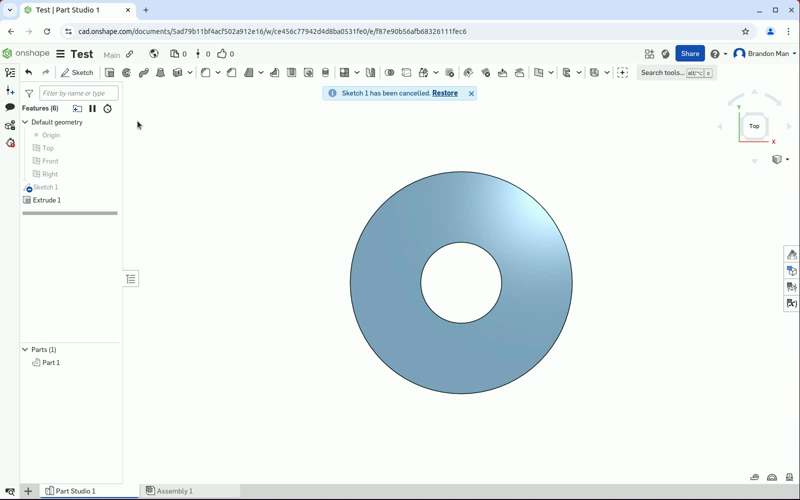
key(shift+h)
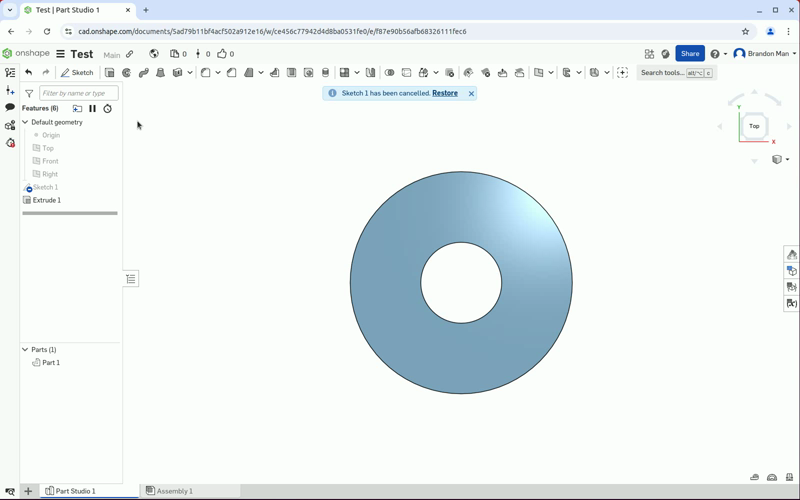
mouse_move(73, 189)
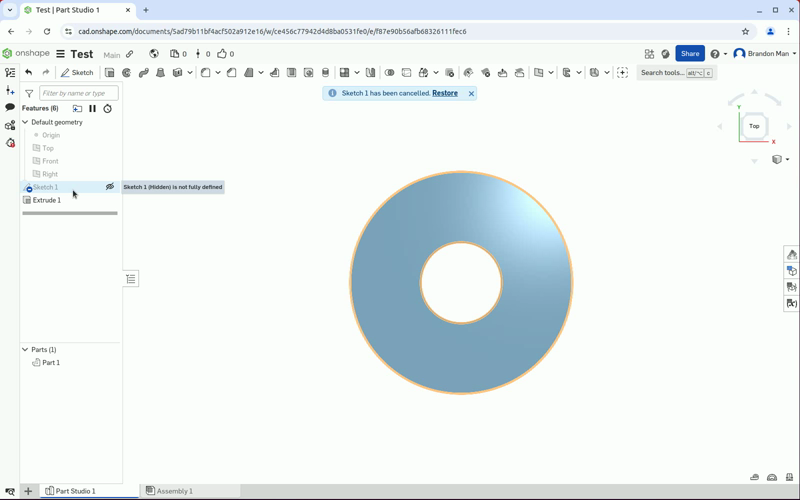
click(73, 189)
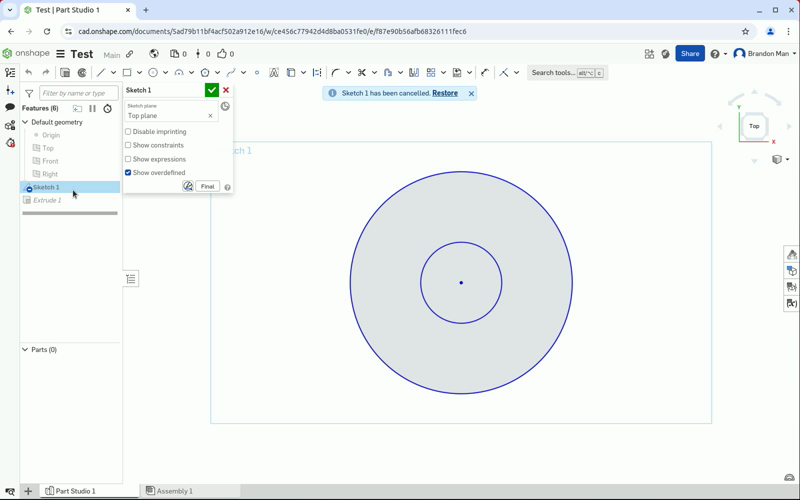
mouse_move(229, 92)
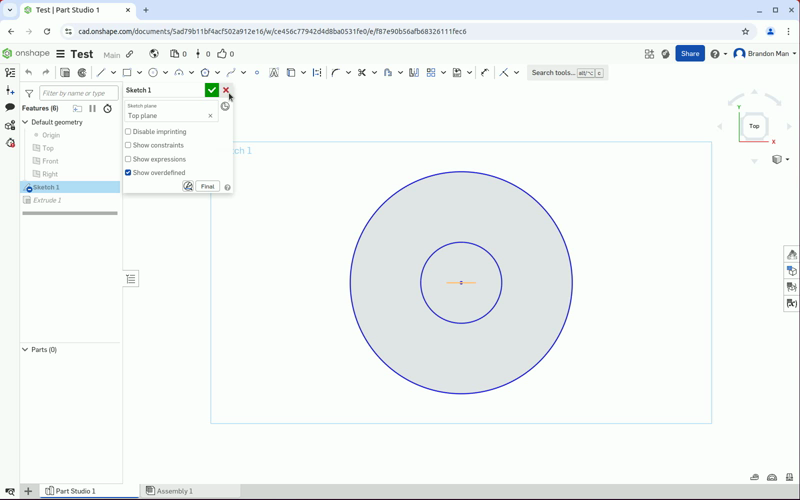
click(229, 92)
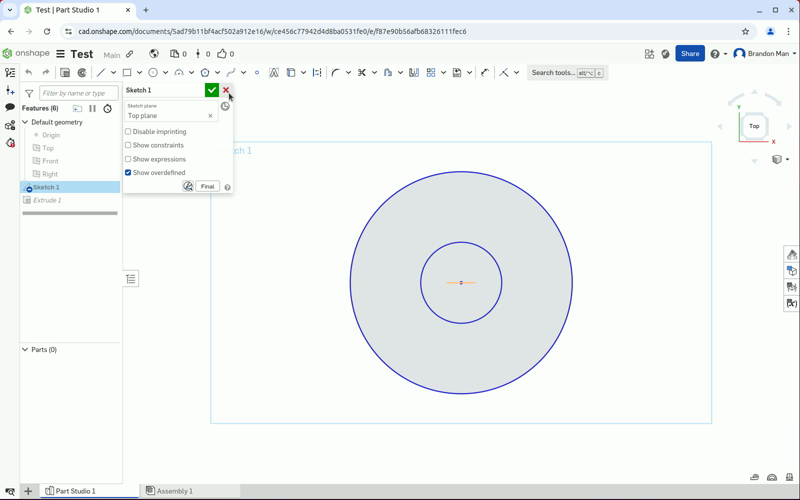
key(shift+s)
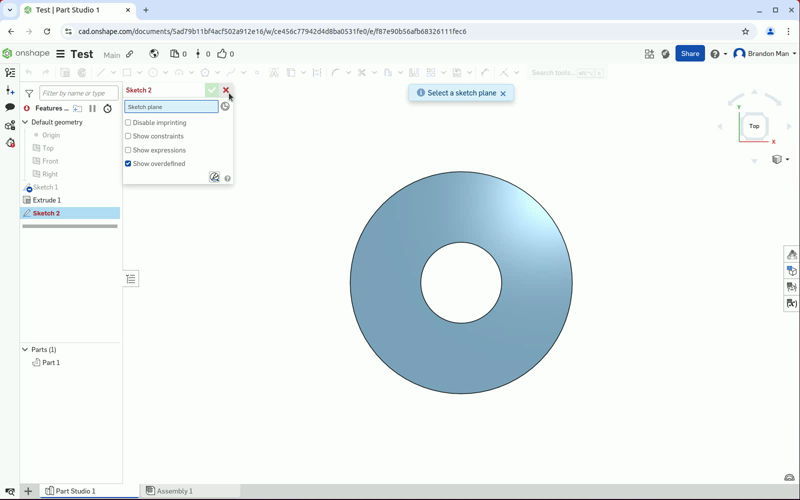
mouse_move(73, 150)
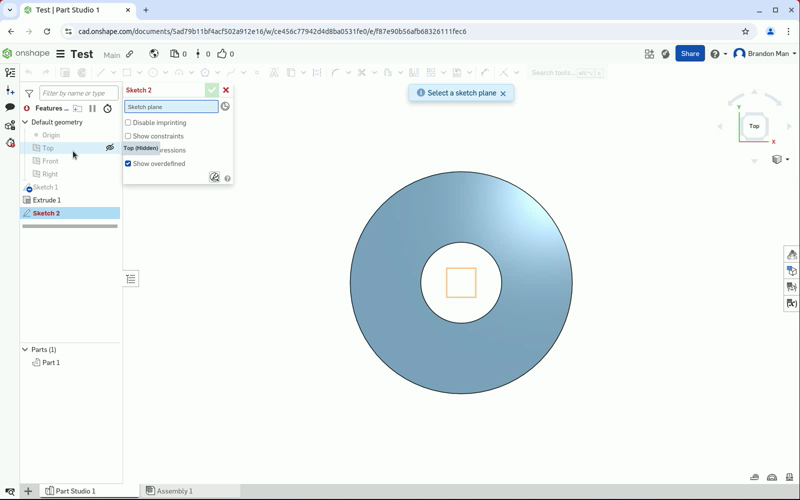
click(73, 150)
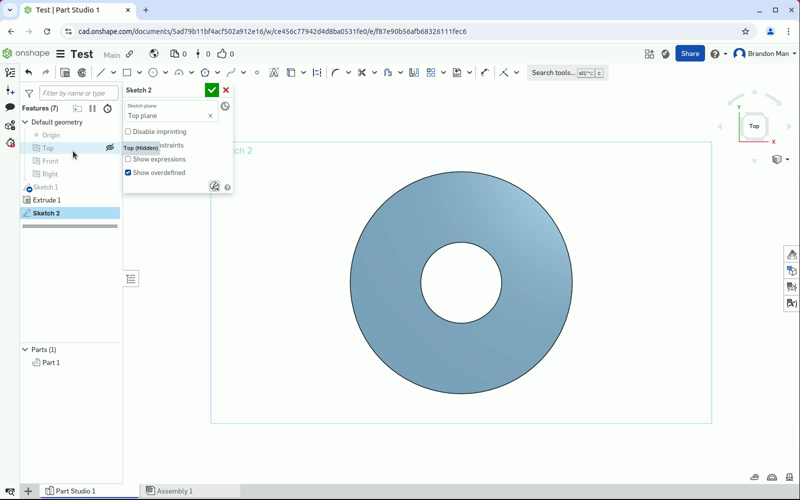
mouse_move(73, 352)
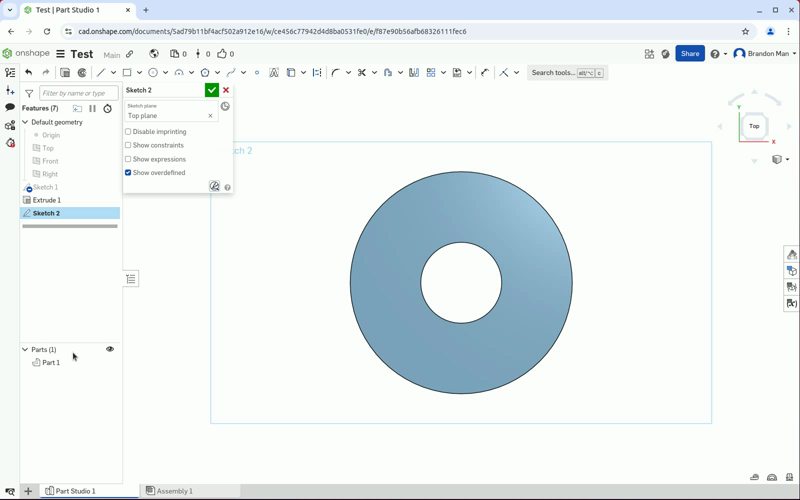
key(y)
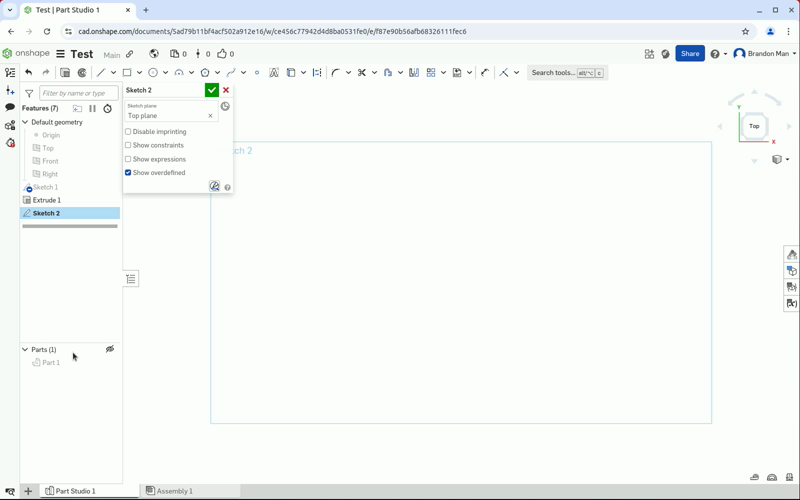
key(c)
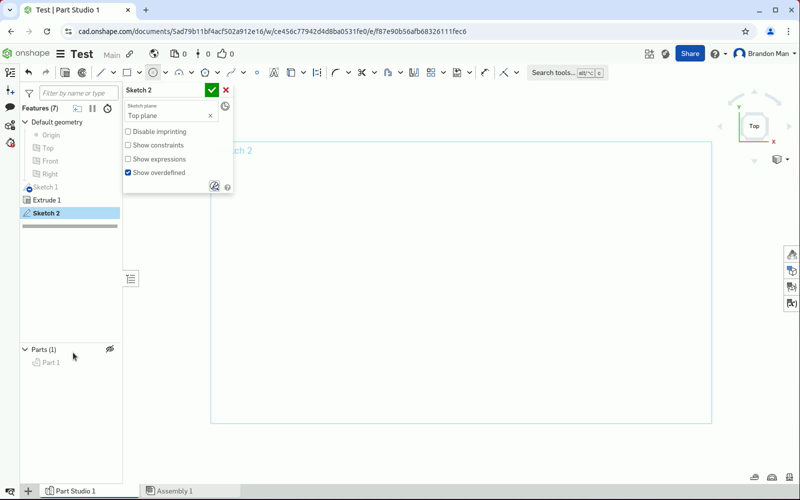
key_down(shift)
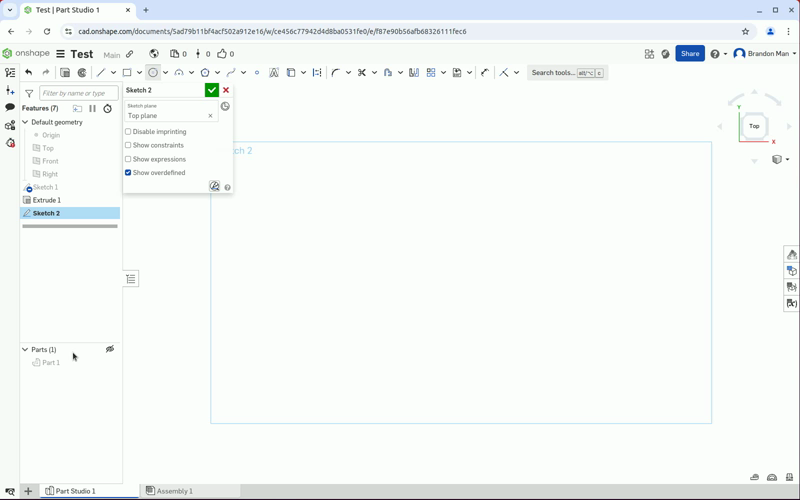
mouse_move(461, 282)
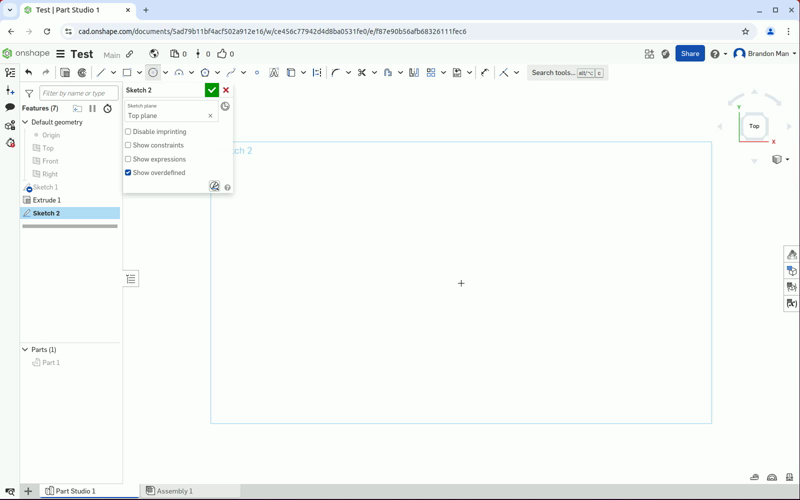
click(461, 282)
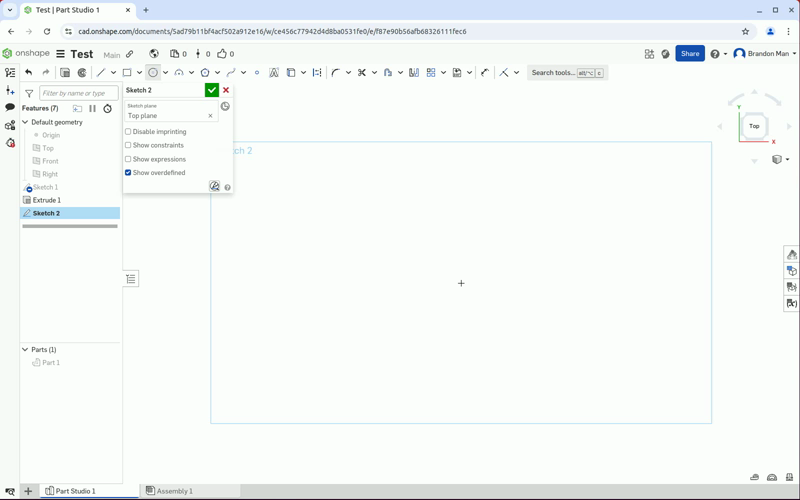
key_up(shift)
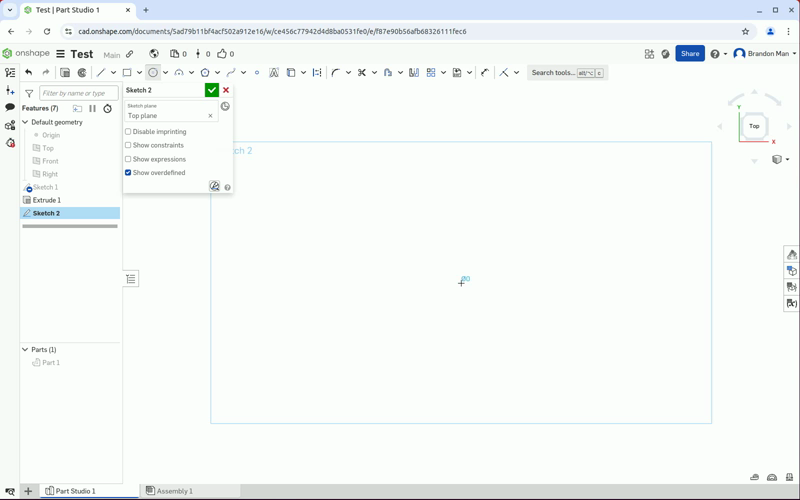
mouse_move(543, 282)
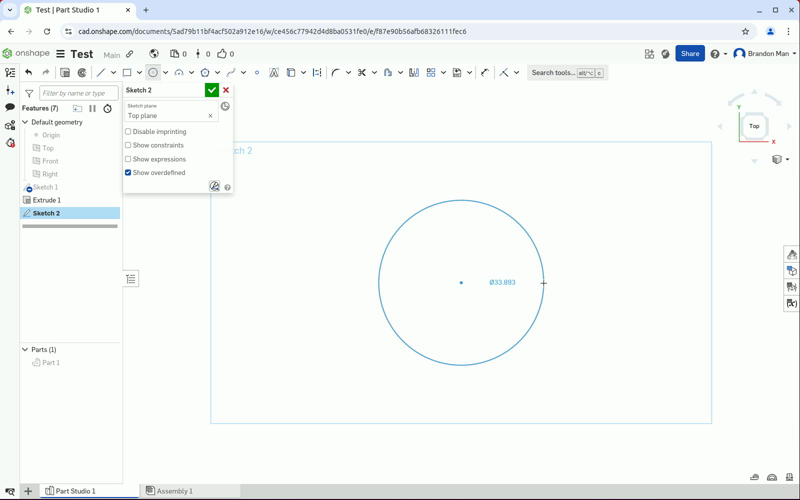
click(543, 282)
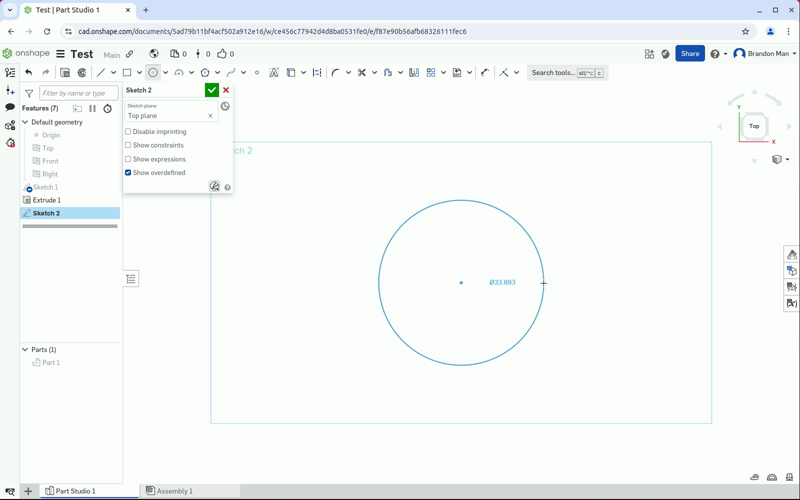
key(esc)
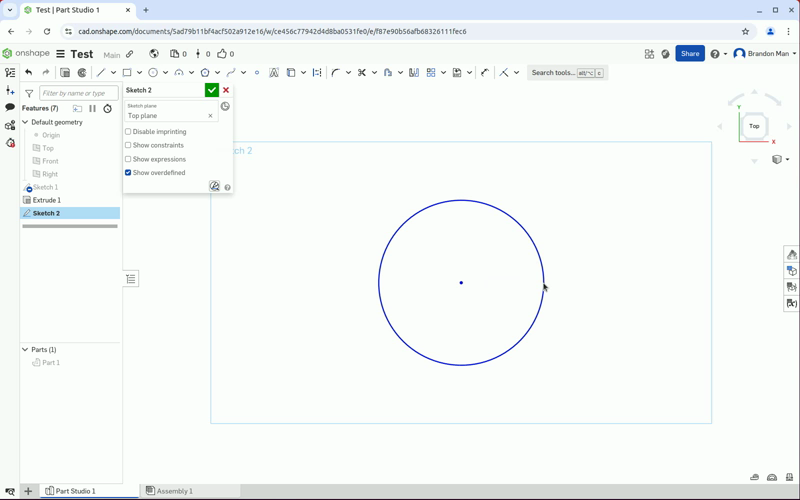
key(c)
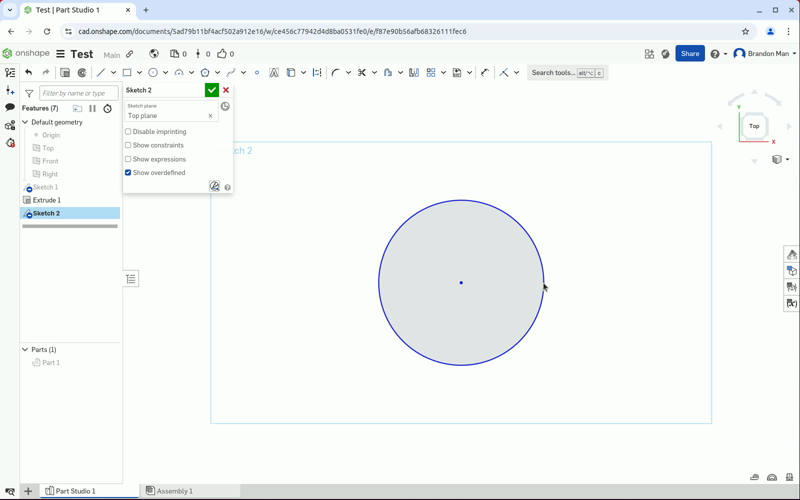
key_down(shift)
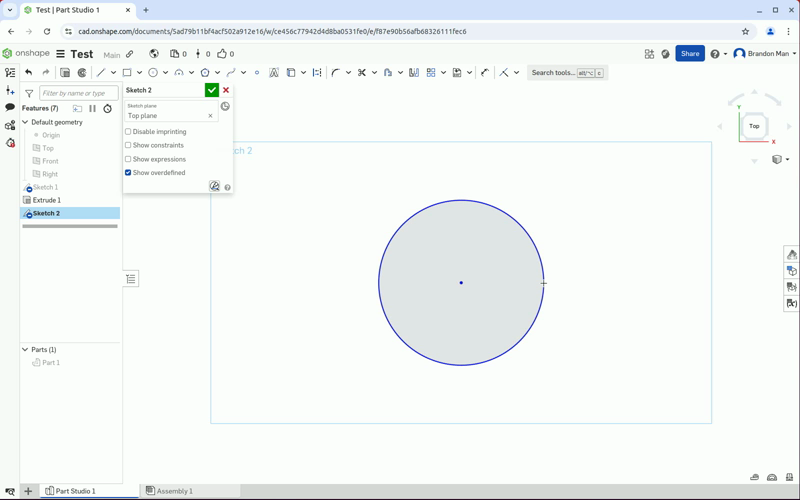
mouse_move(461, 282)
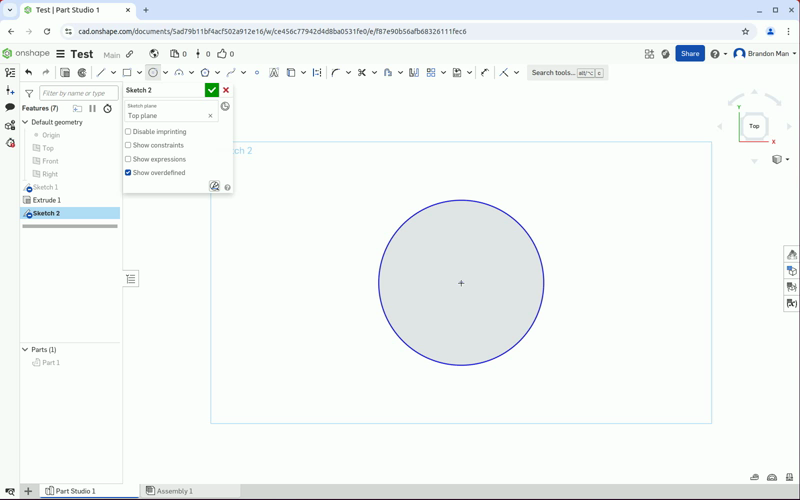
click(461, 282)
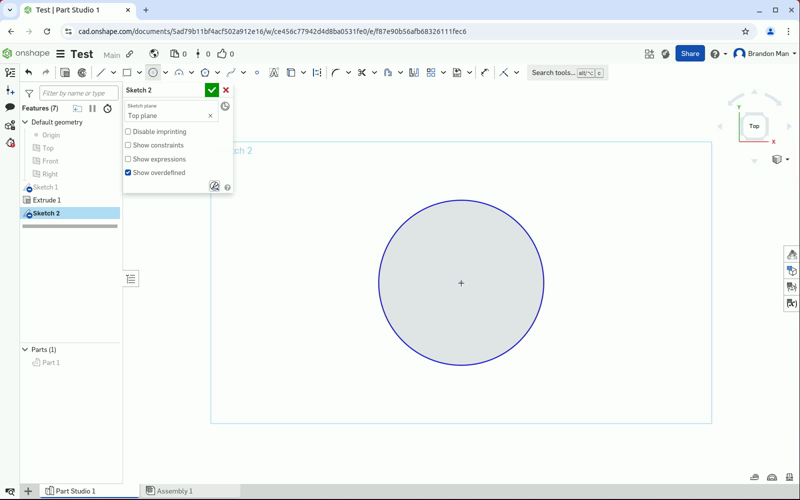
key_up(shift)
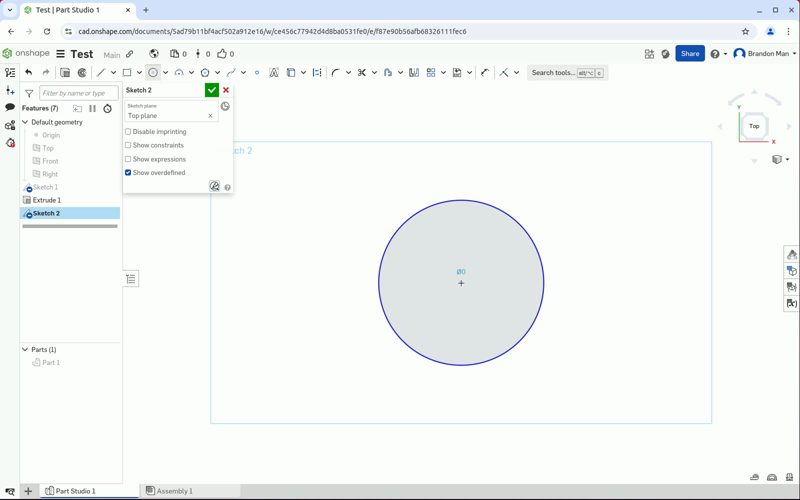
mouse_move(502, 282)
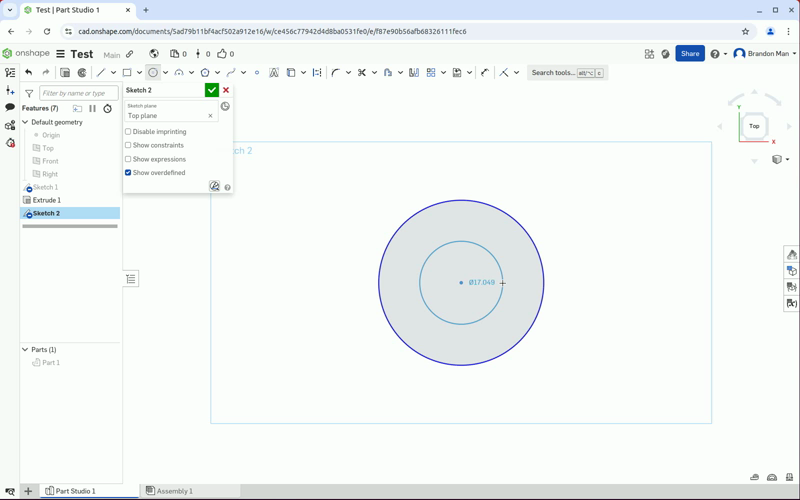
click(502, 282)
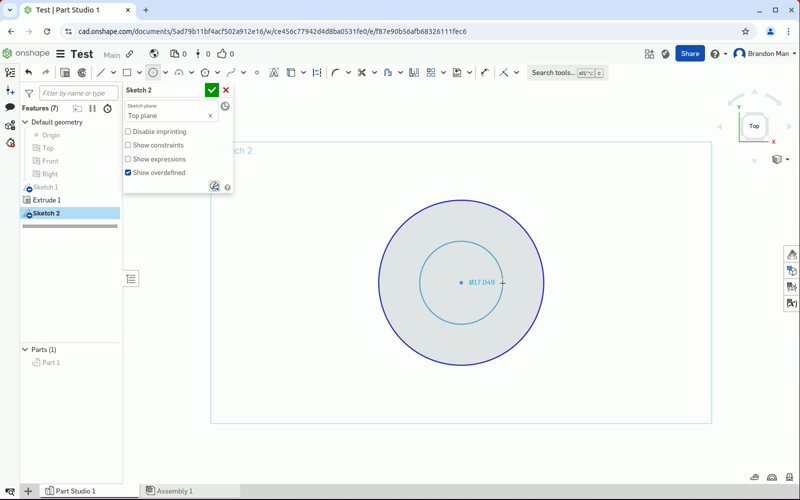
key(esc)
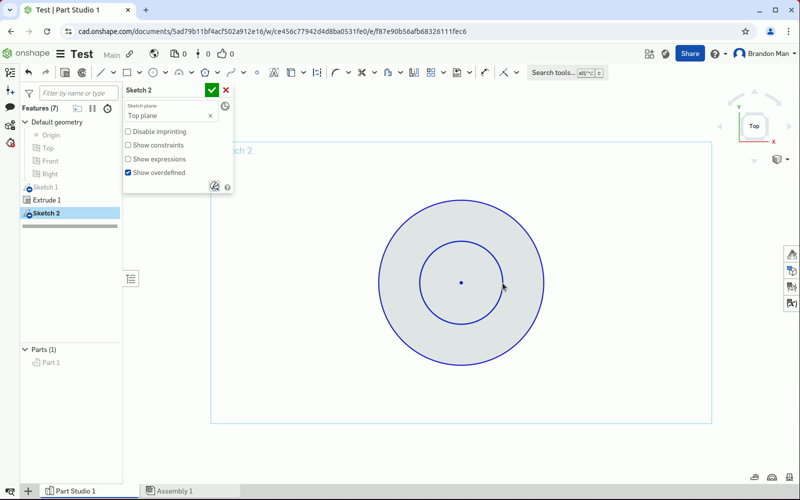
mouse_move(484, 341)
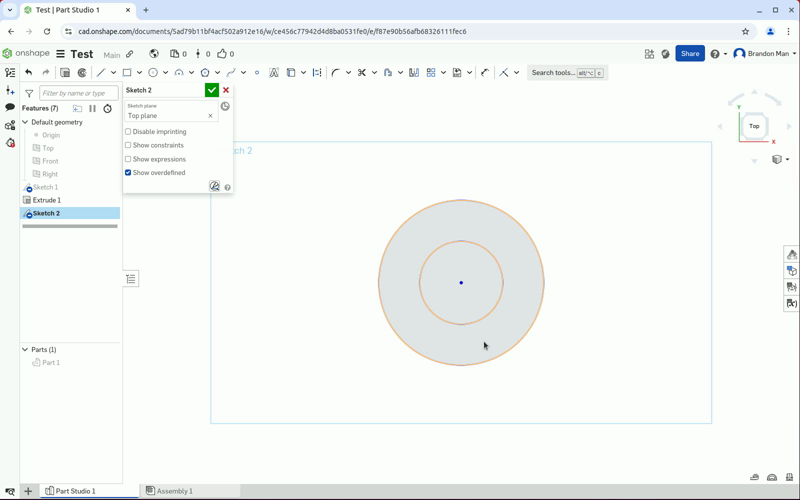
click(484, 341)
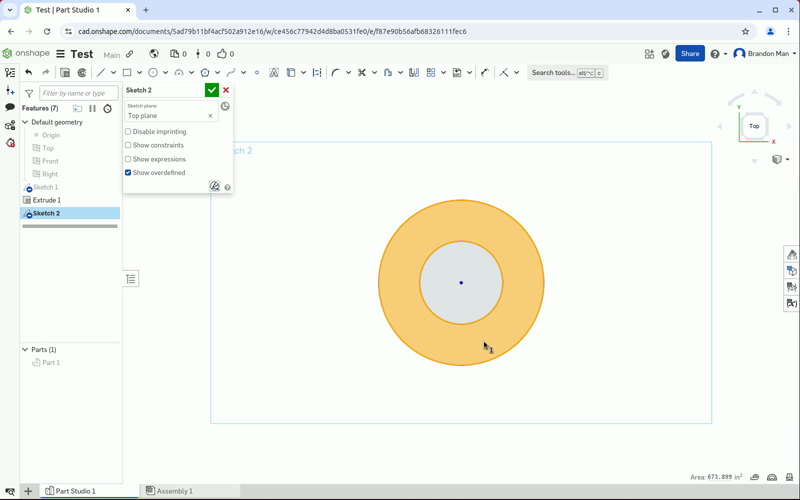
mouse_move(73, 352)
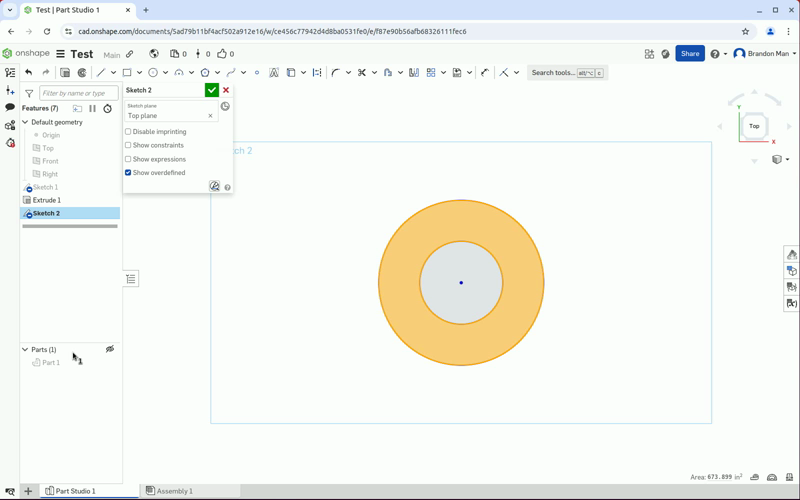
key(shift+y)
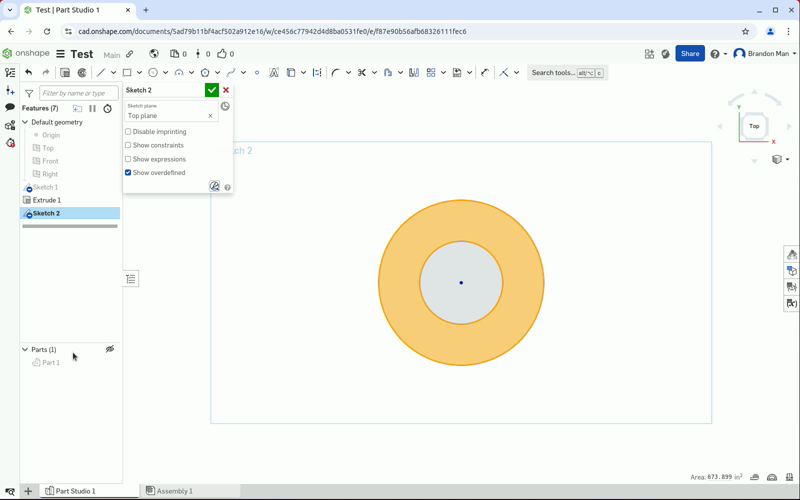
key(shift+e)
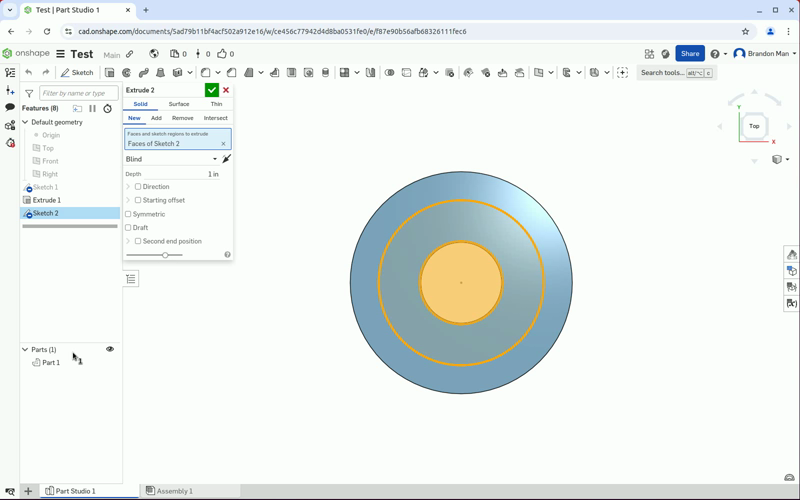
mouse_move(143, 106)
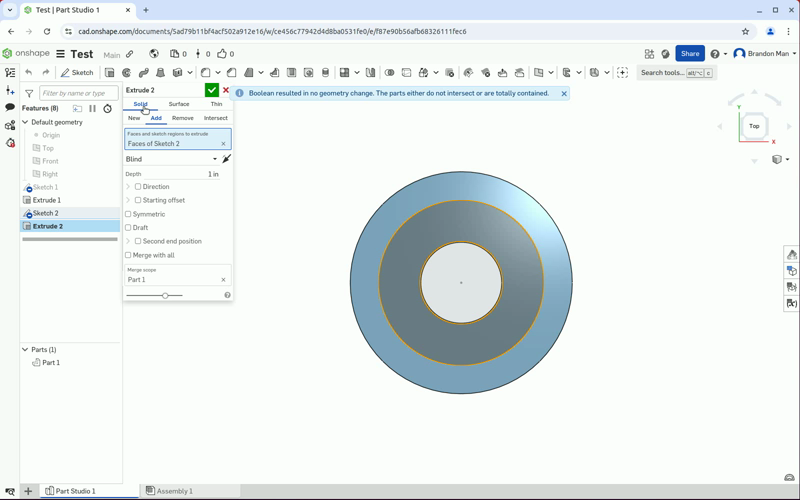
click(143, 106)
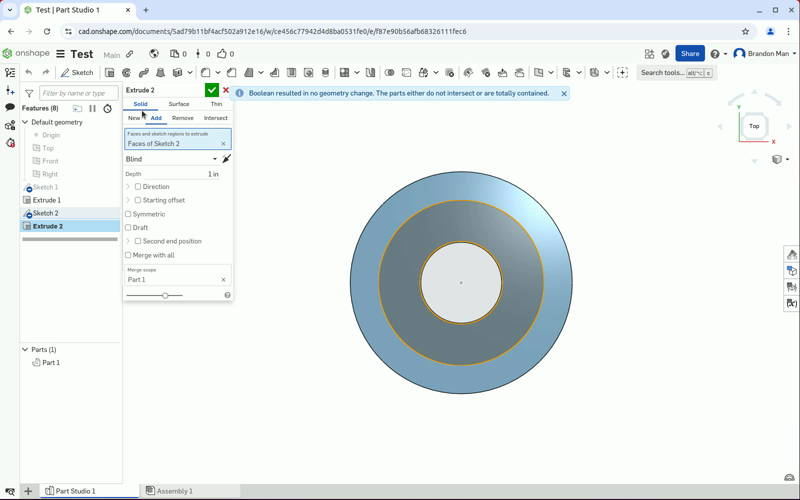
mouse_move(137, 120)
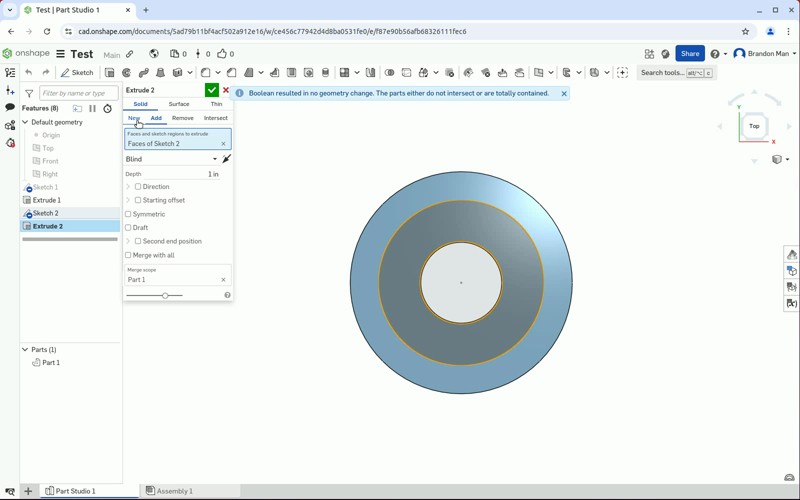
click(137, 120)
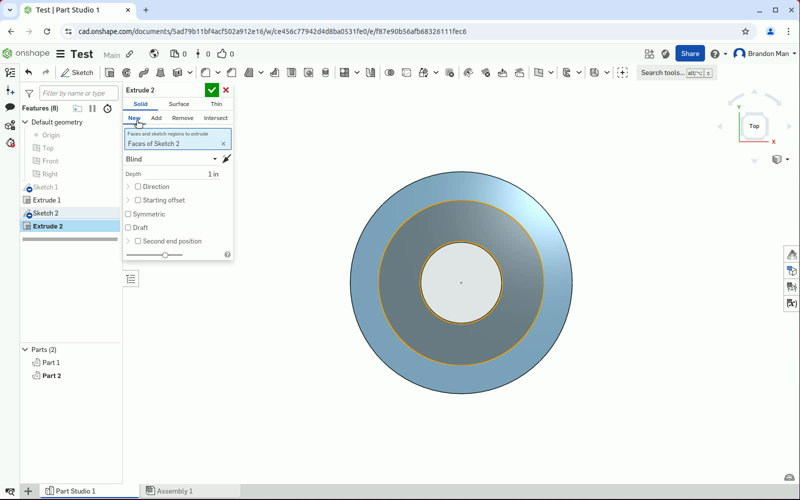
key(tab, 4)
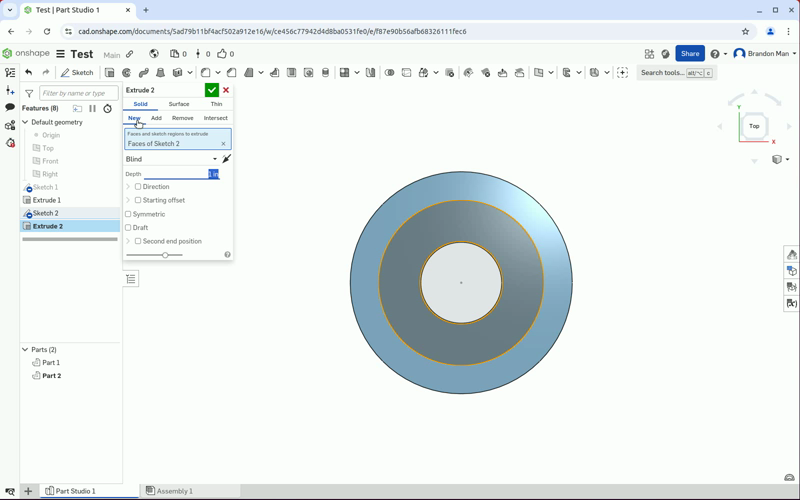
text(10.592)
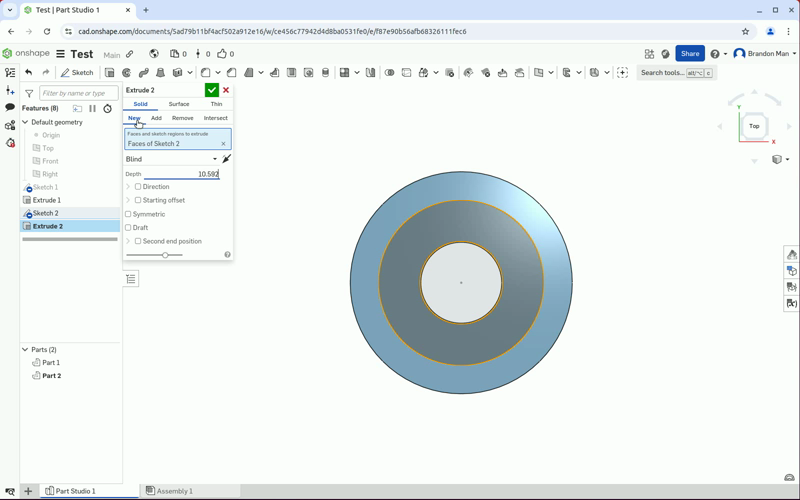
key(tab, 3)
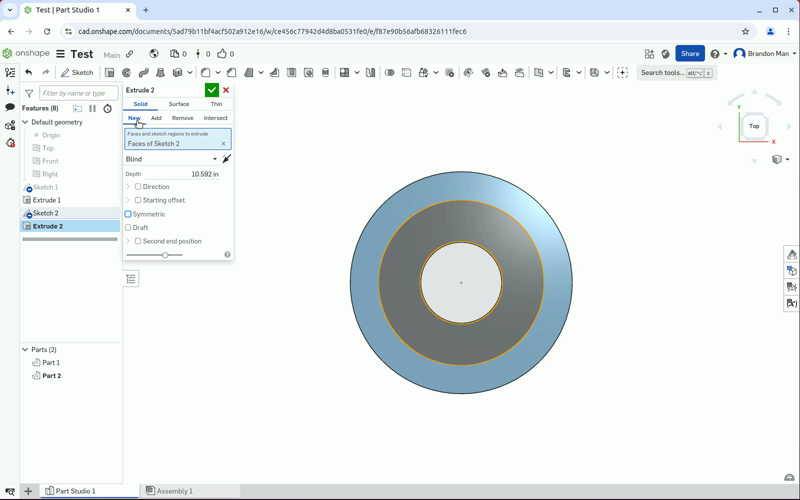
key(space)
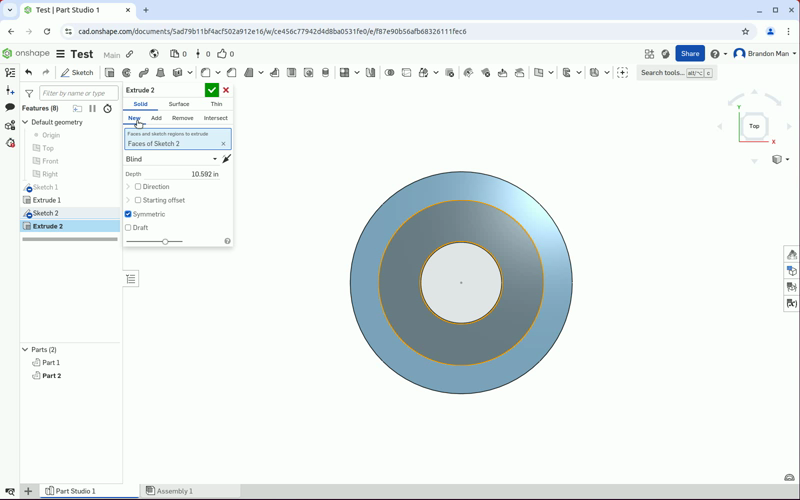
key(enter)
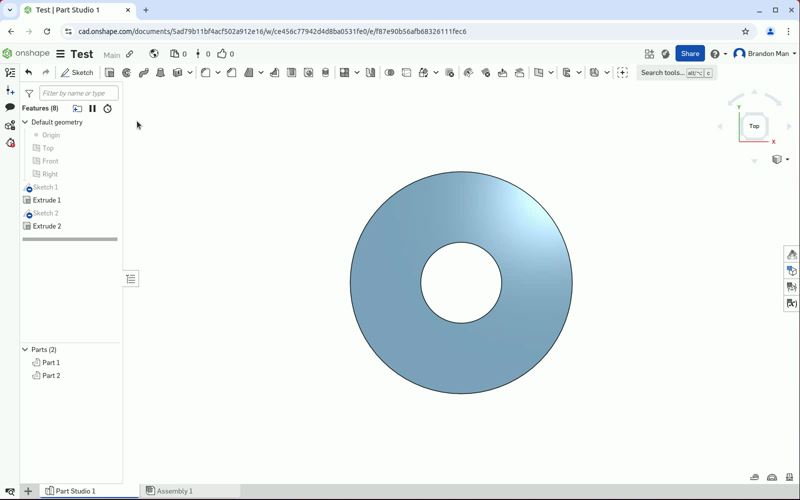
key(shift+h)
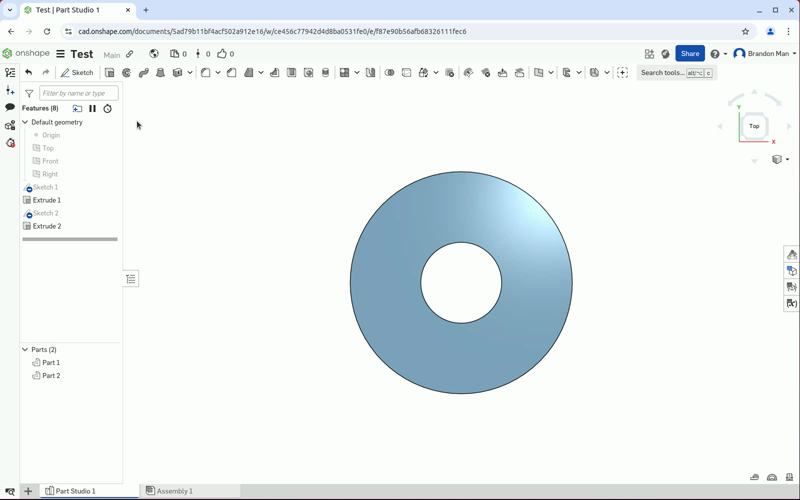
key(shift+h)
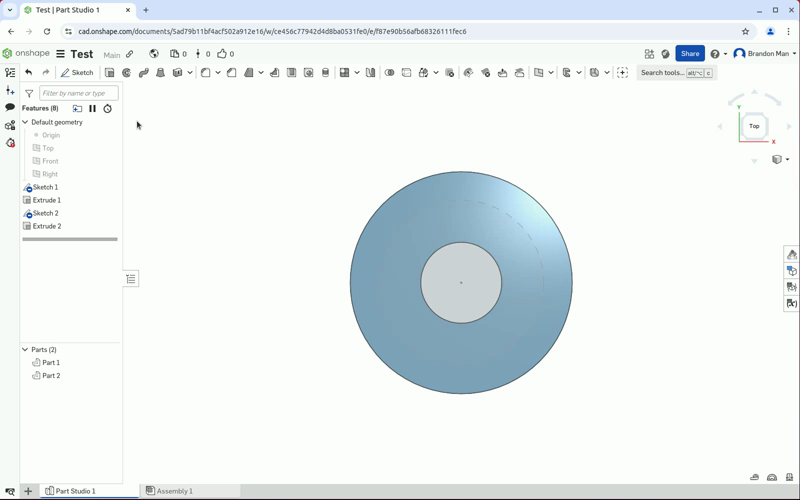
key(shift+7)
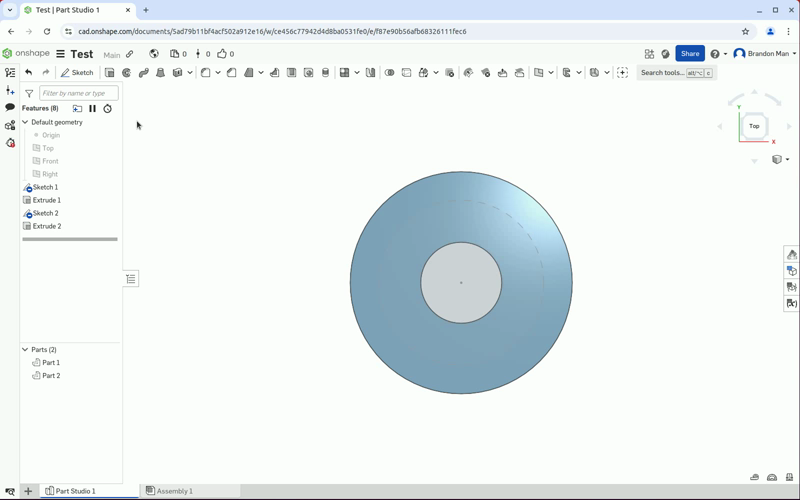
key(up, 3)
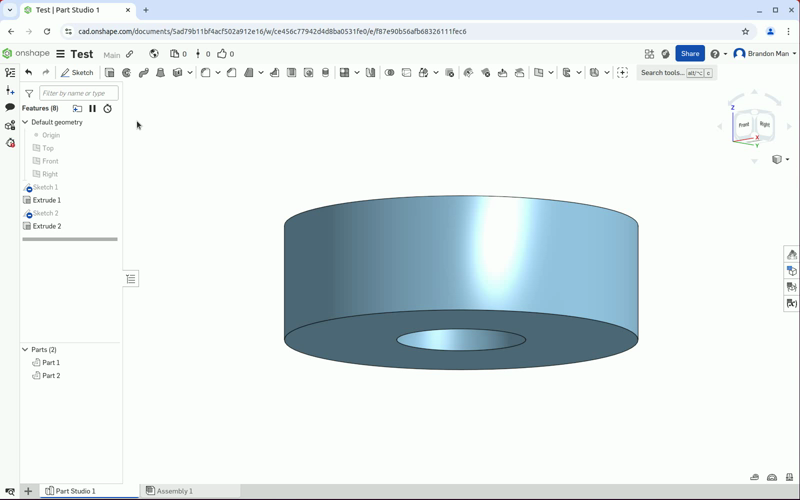
key(left, 3)
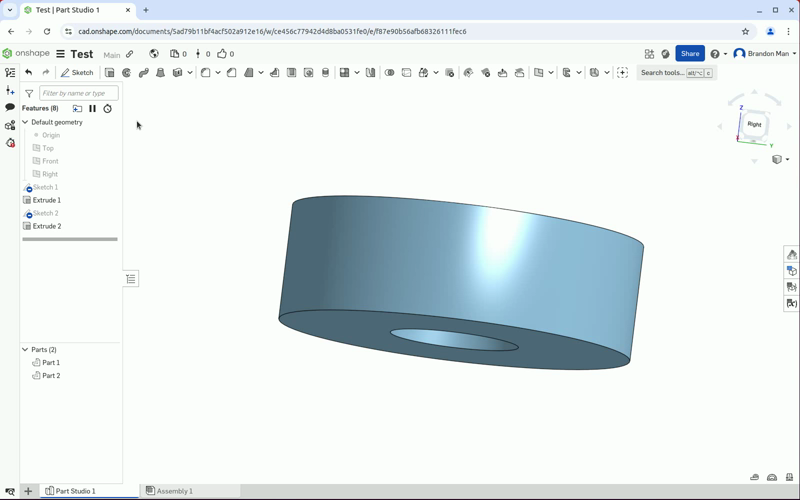
key(right, 3)
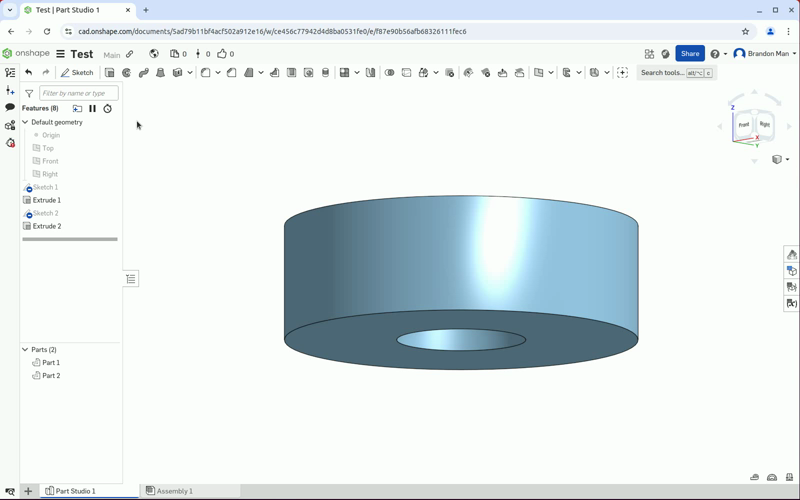
key(down, 3)
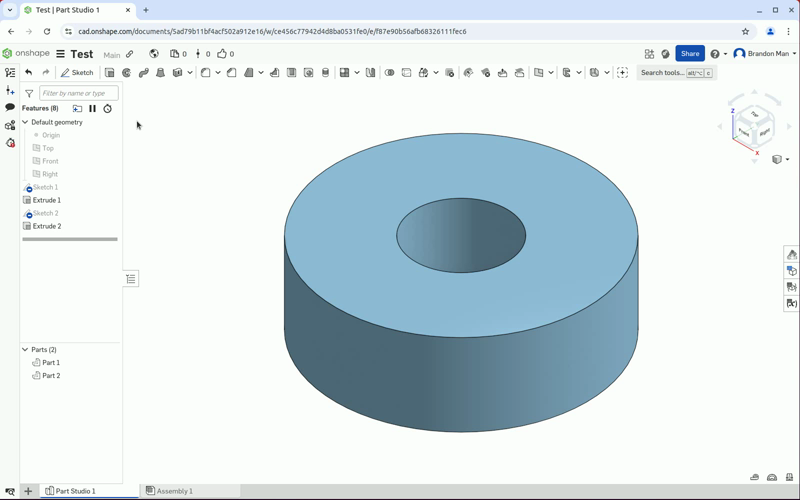
mouse_move(73, 189)
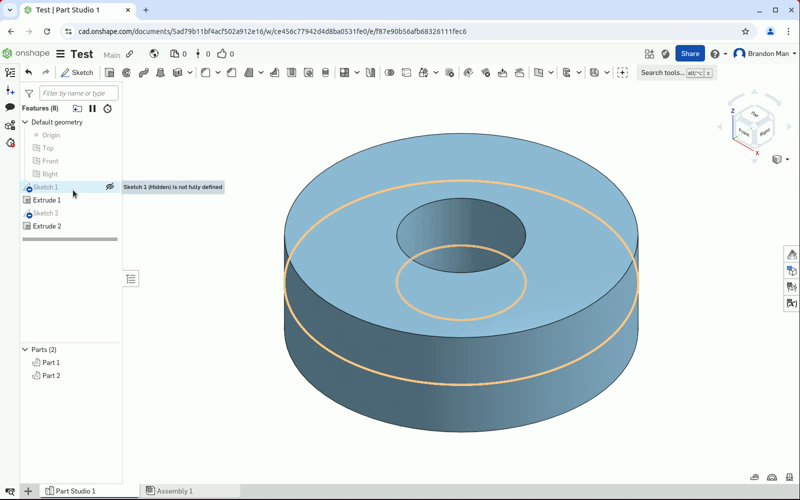
click(73, 189)